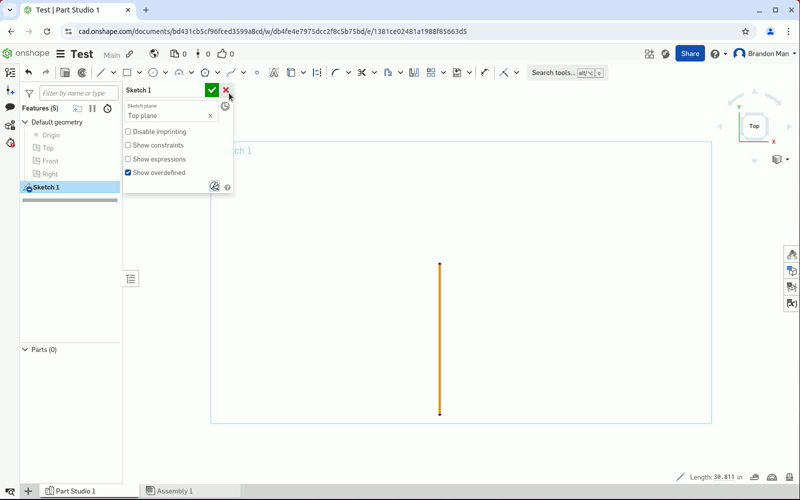
key(shift+h)
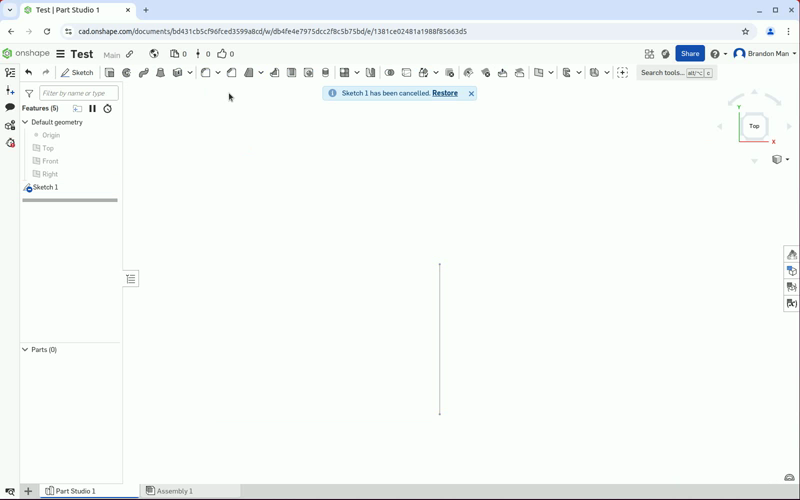
key(shift+s)
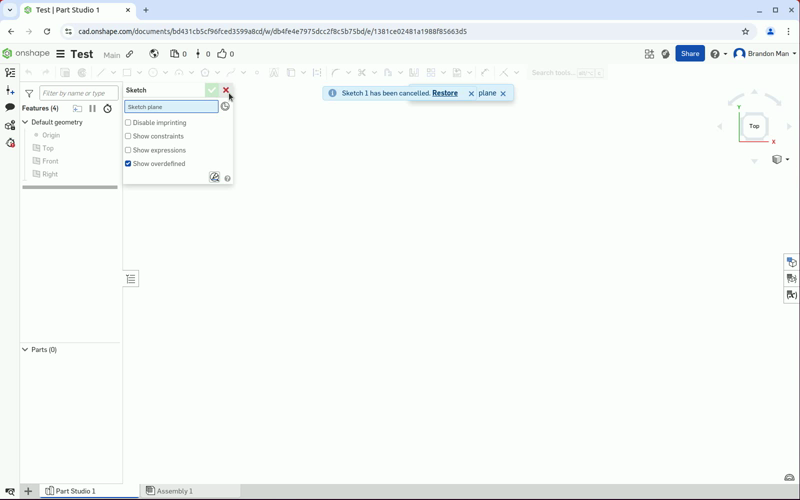
mouse_move(73, 150)
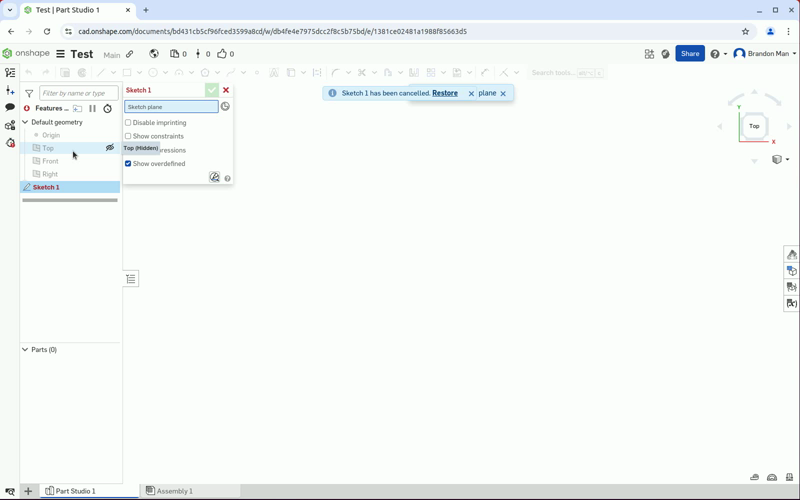
click(73, 150)
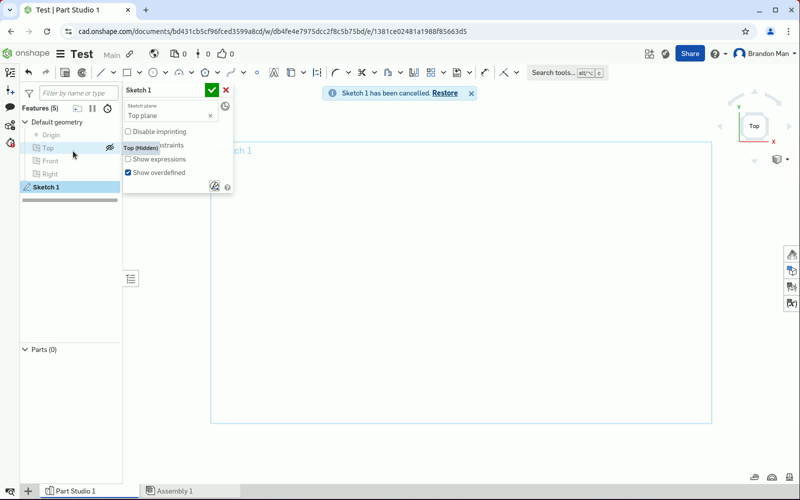
mouse_move(73, 352)
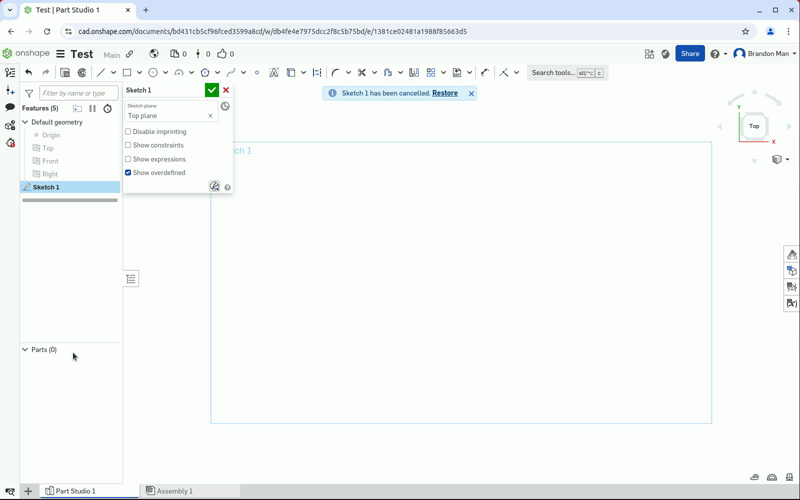
key(y)
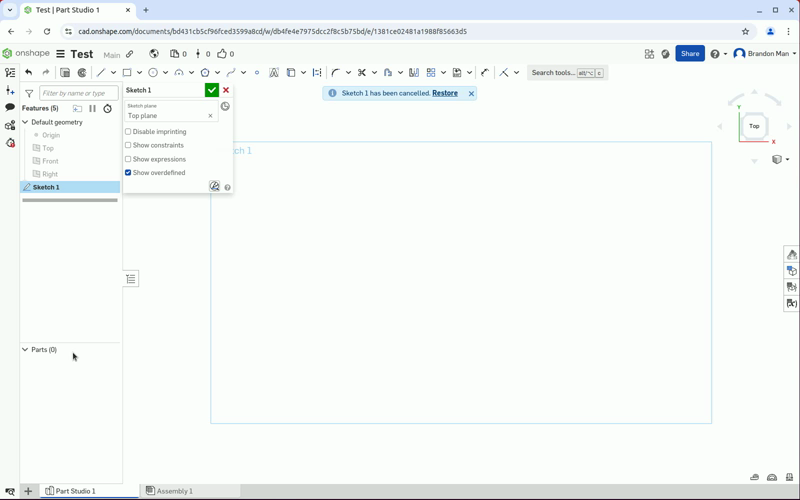
key(c)
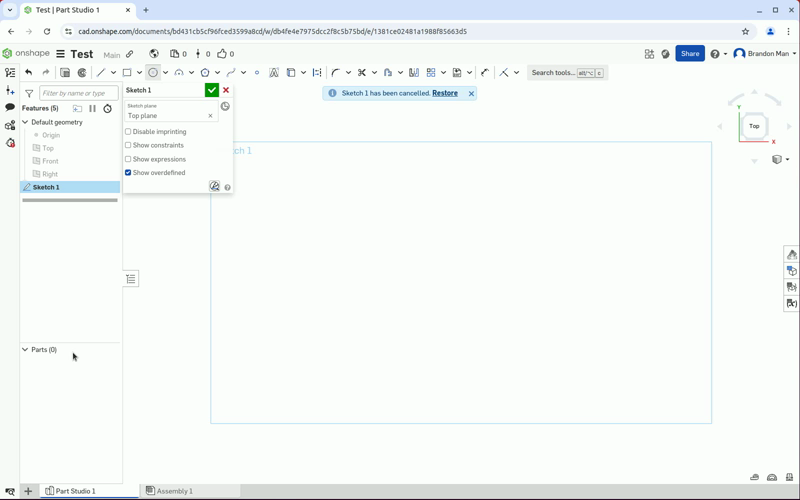
key_down(shift)
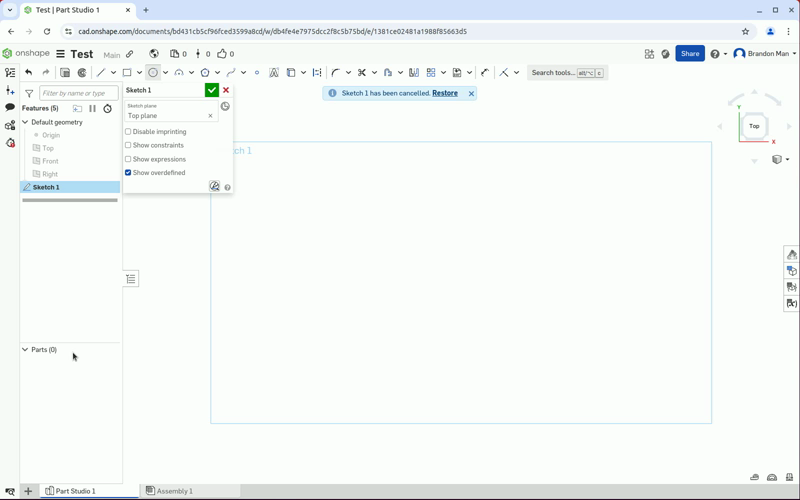
mouse_move(461, 282)
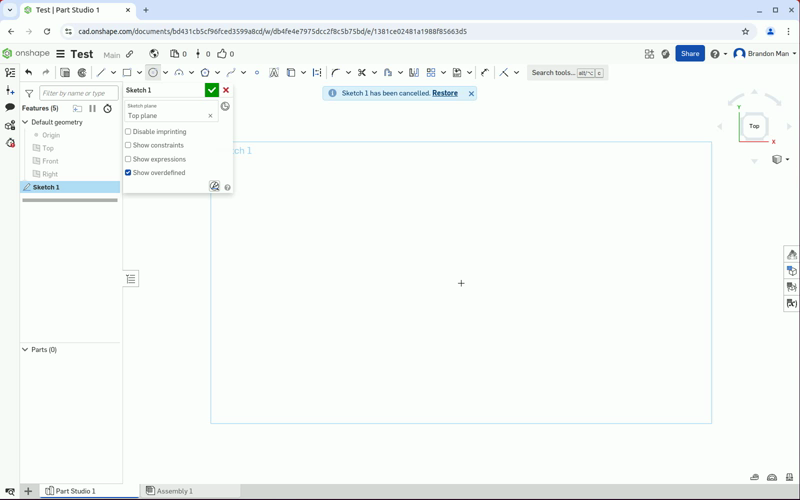
click(461, 282)
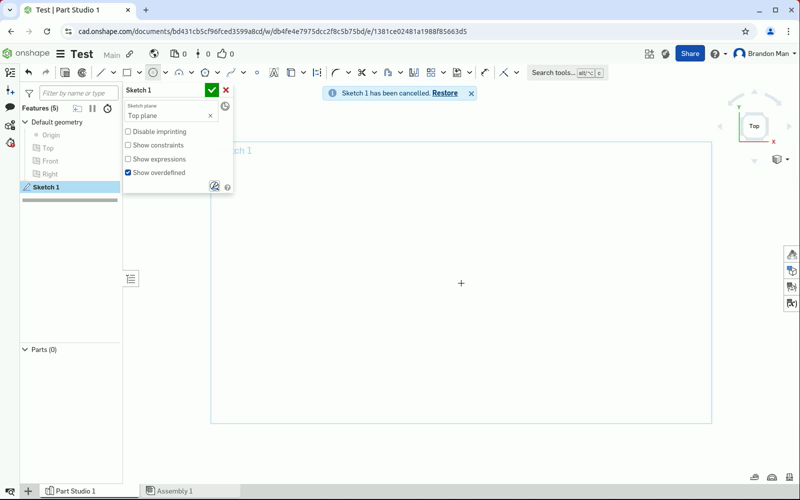
key_up(shift)
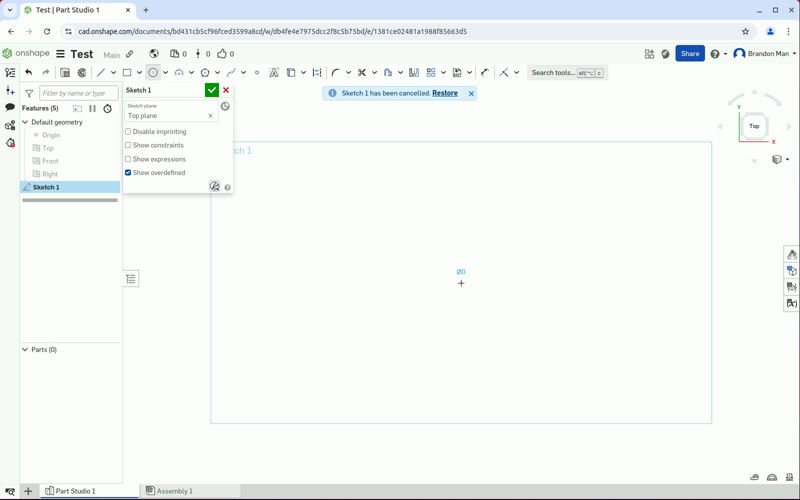
mouse_move(542, 282)
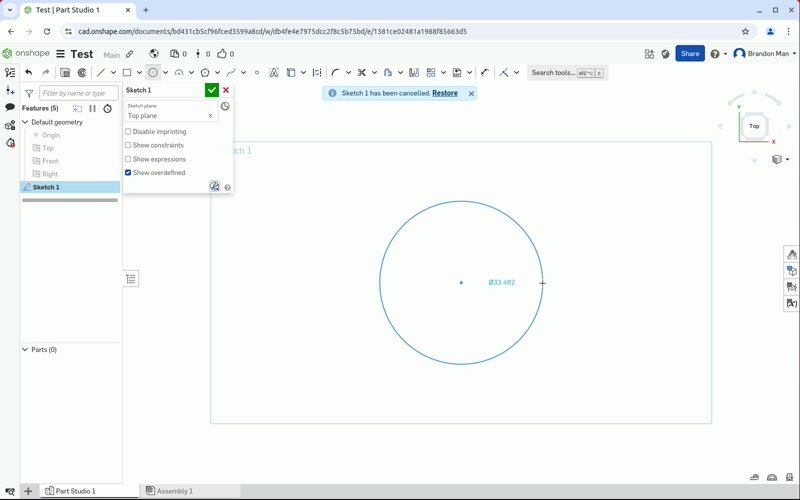
click(542, 282)
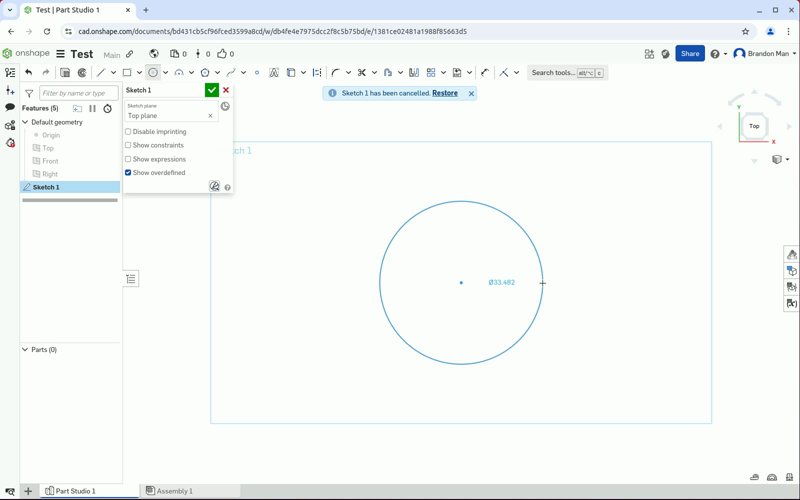
key(esc)
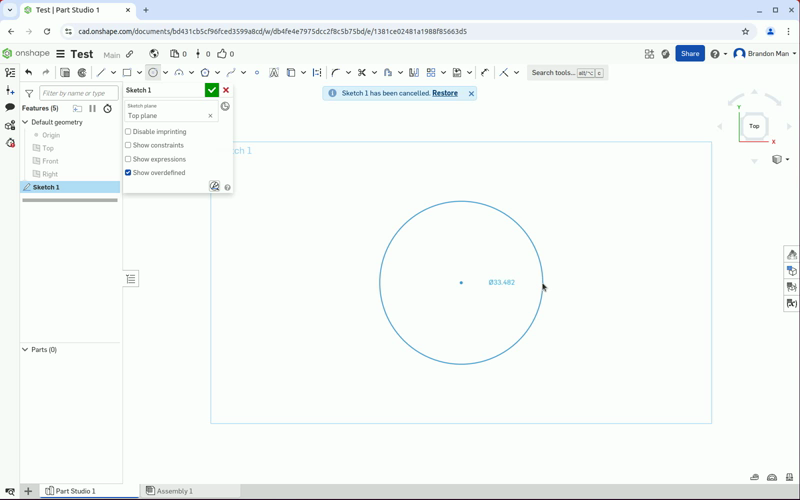
mouse_move(477, 273)
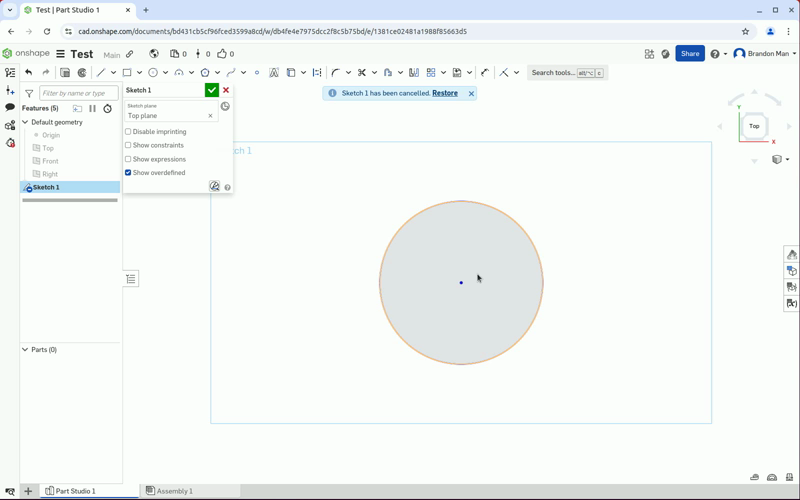
click(477, 273)
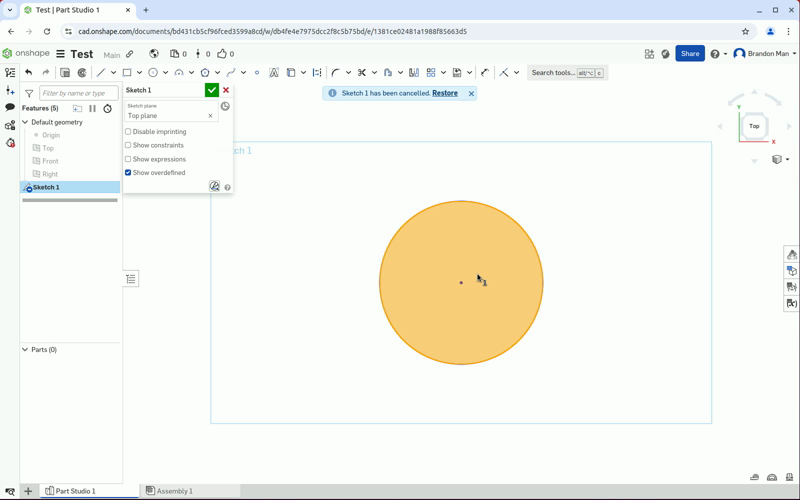
mouse_move(73, 352)
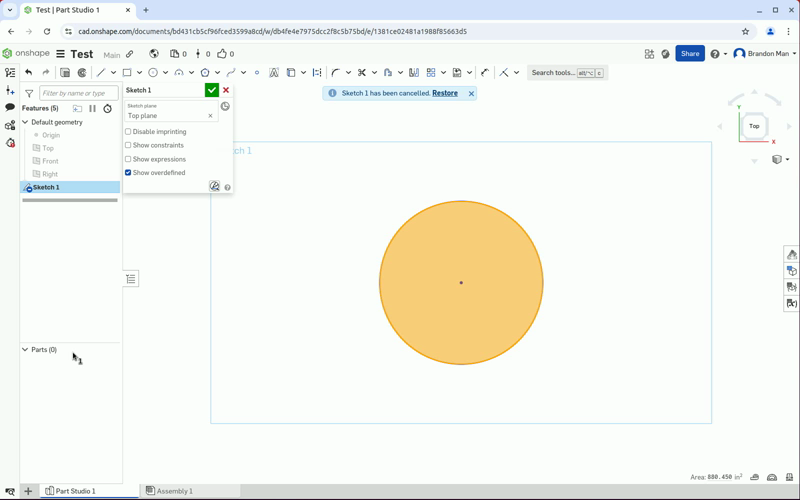
key(shift+y)
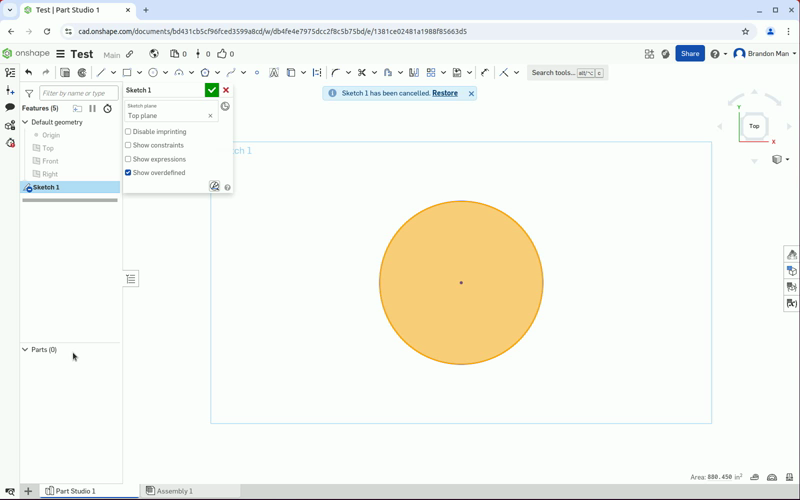
key(shift+e)
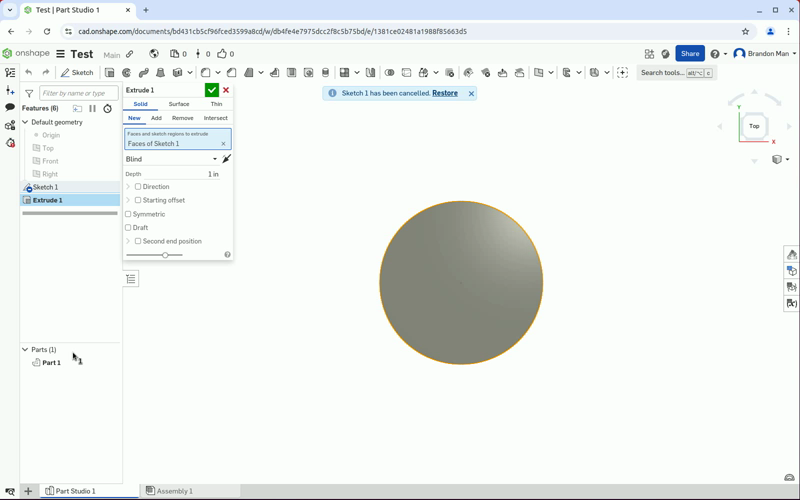
mouse_move(143, 106)
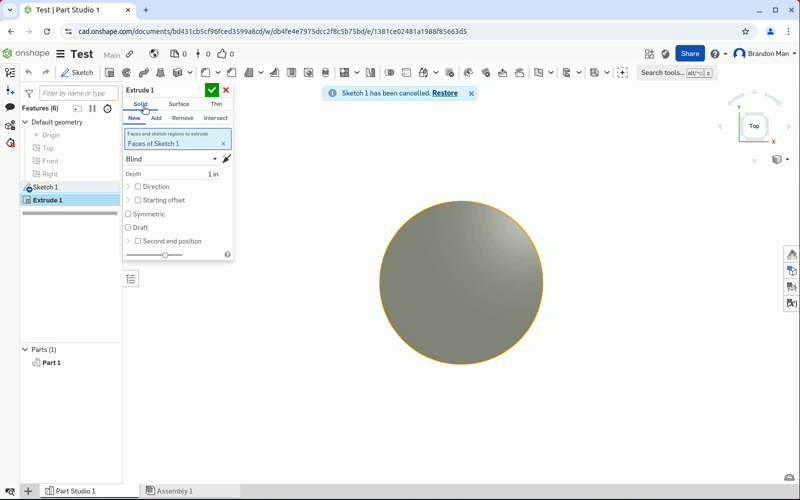
click(143, 106)
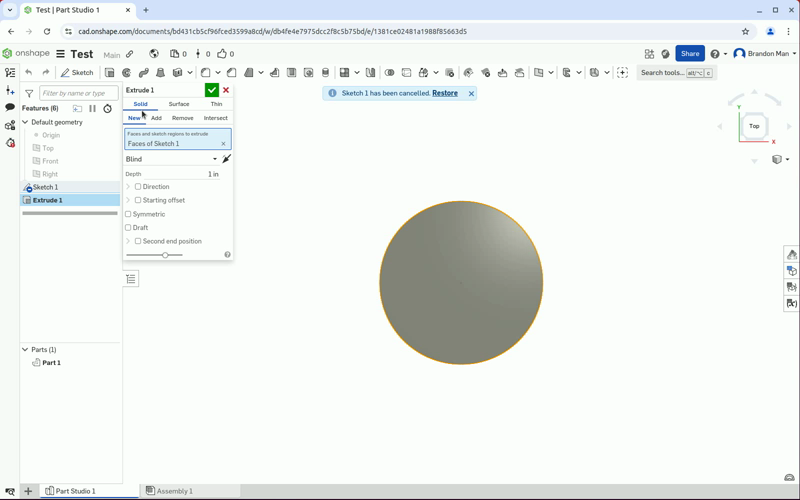
mouse_move(137, 120)
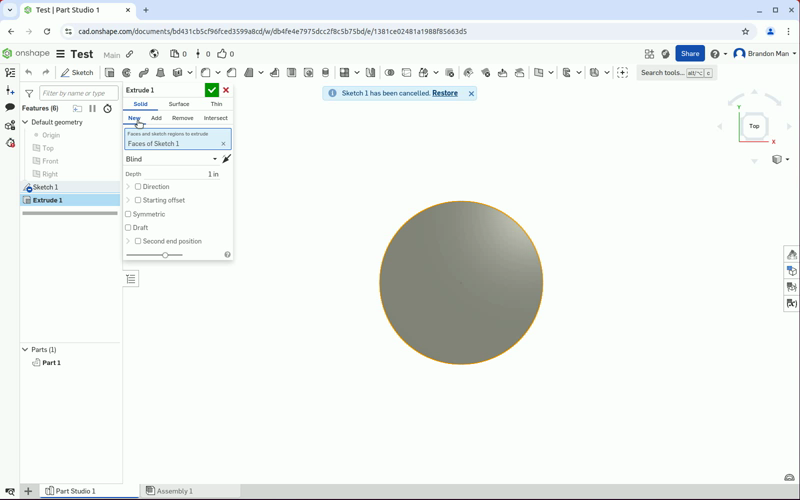
click(137, 120)
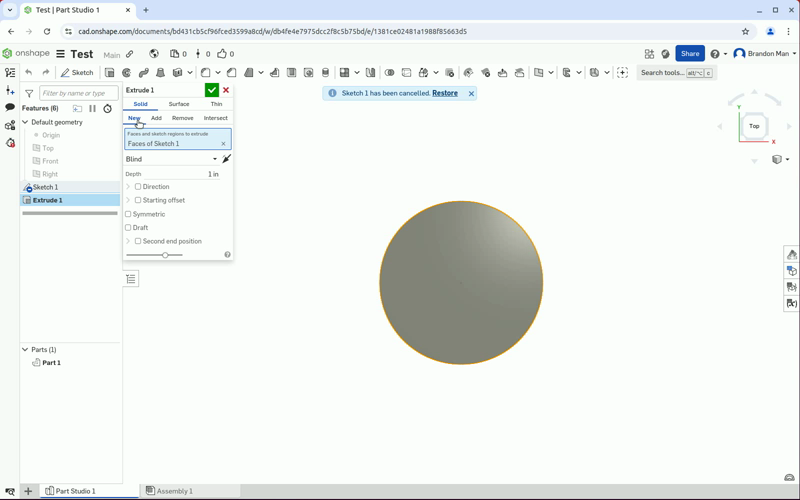
key(tab, 4)
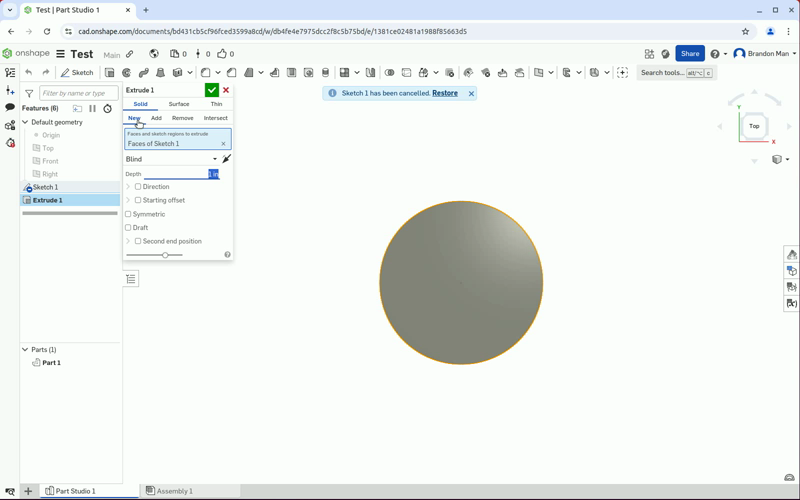
text(23.108)
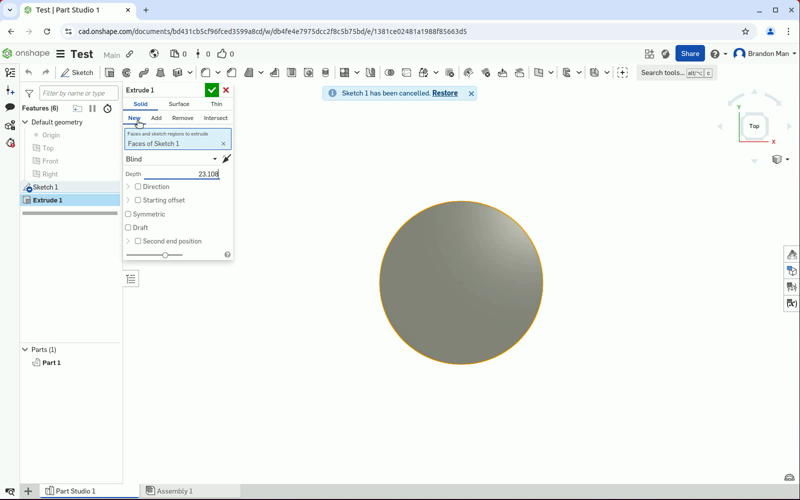
key(enter)
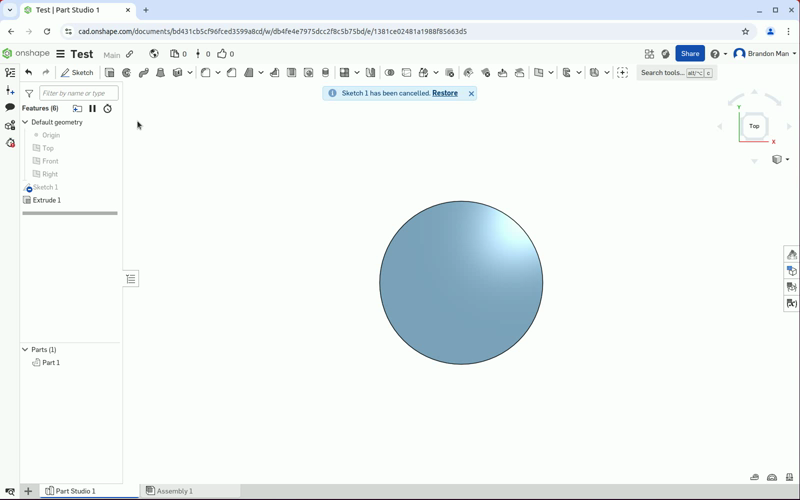
key(shift+h)
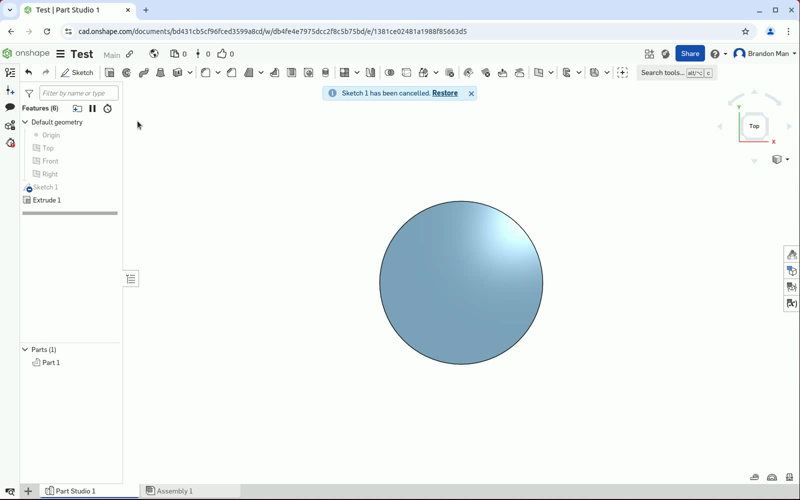
key(shift+h)
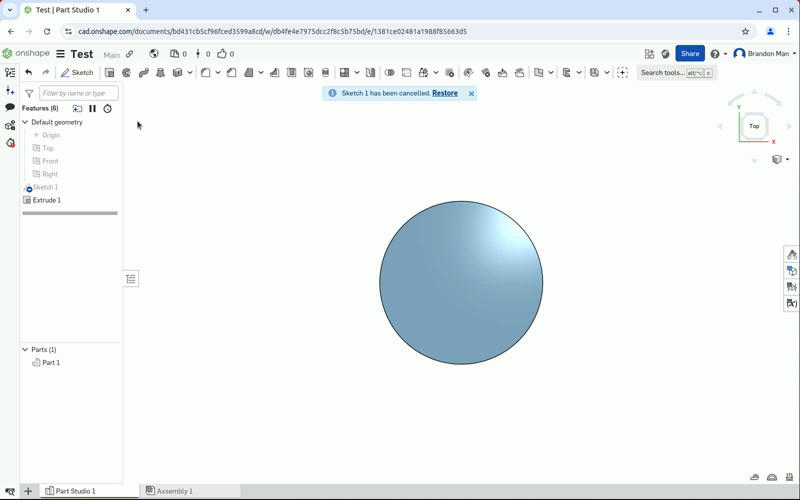
mouse_move(73, 189)
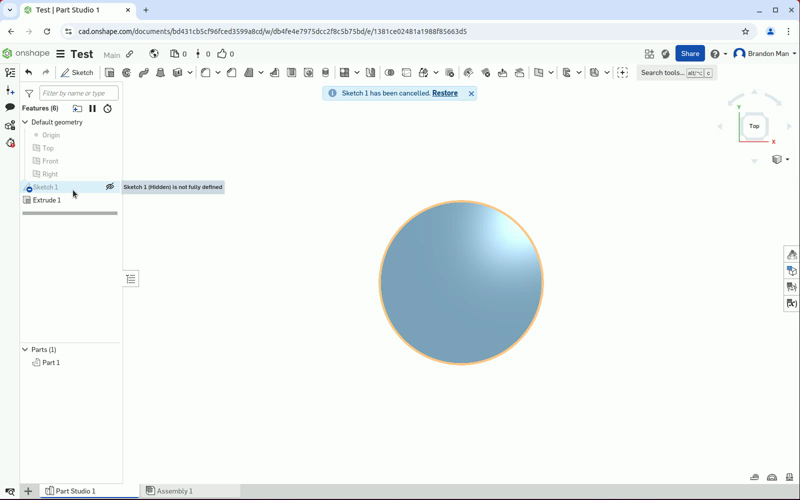
click(73, 189)
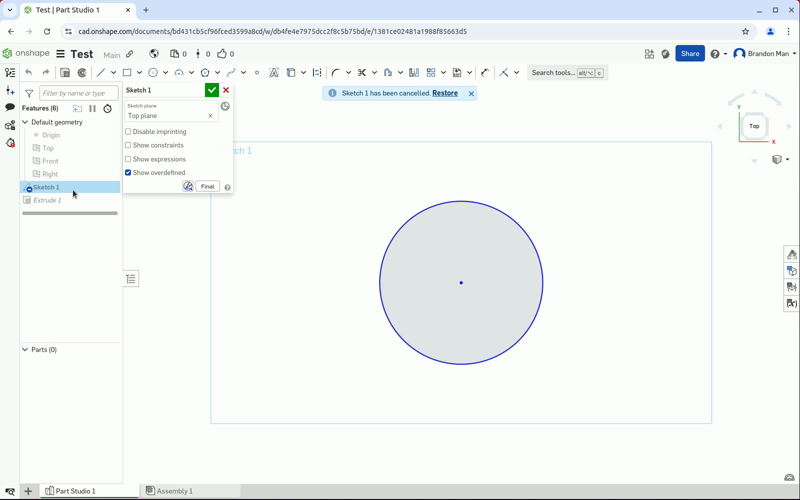
mouse_move(229, 92)
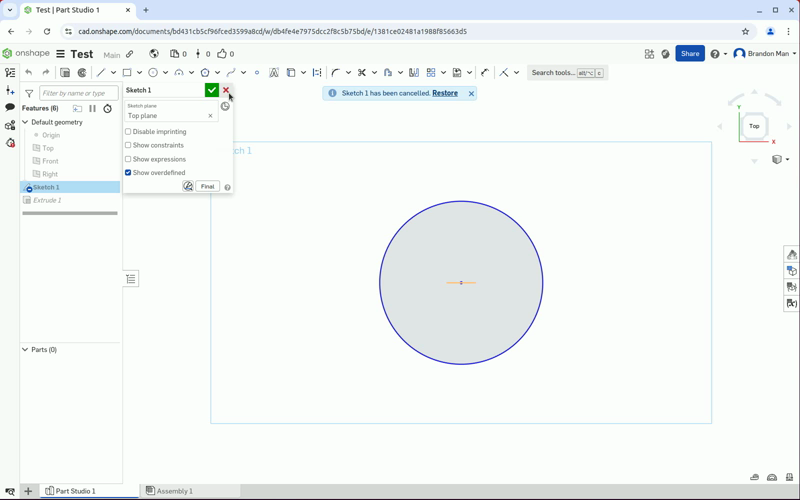
click(229, 92)
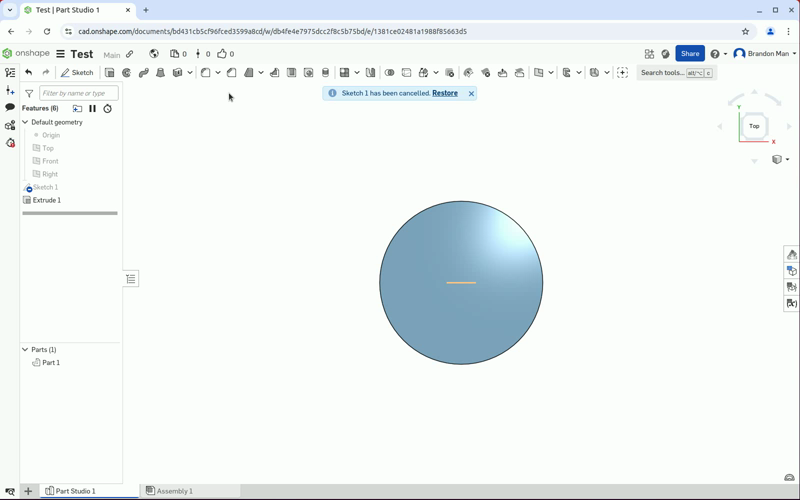
mouse_move(541, 75)
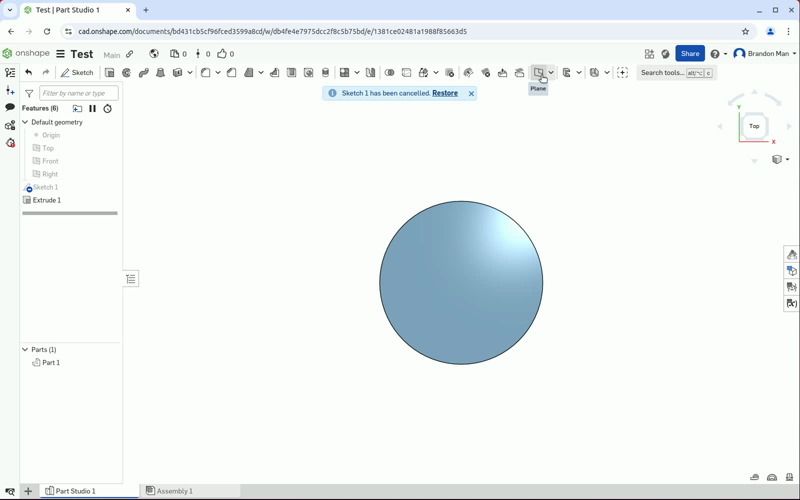
click(541, 75)
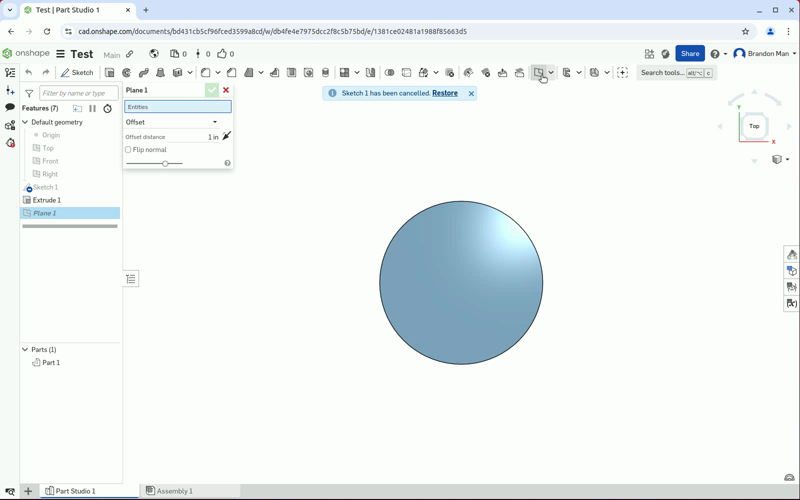
mouse_move(73, 150)
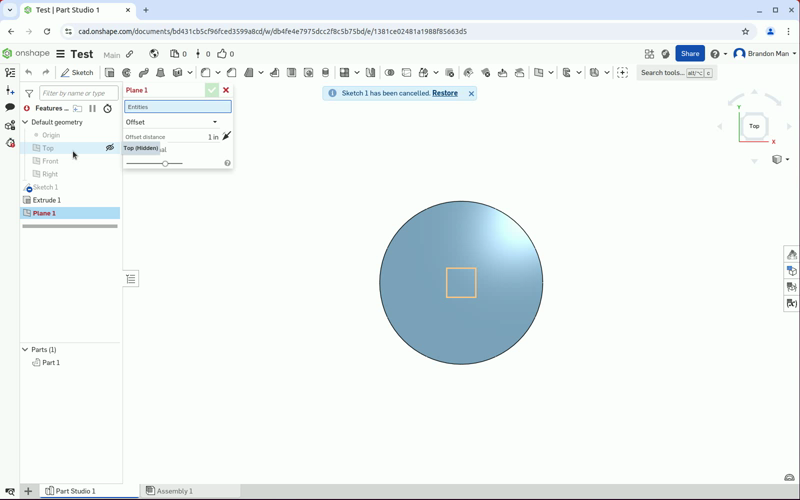
click(73, 150)
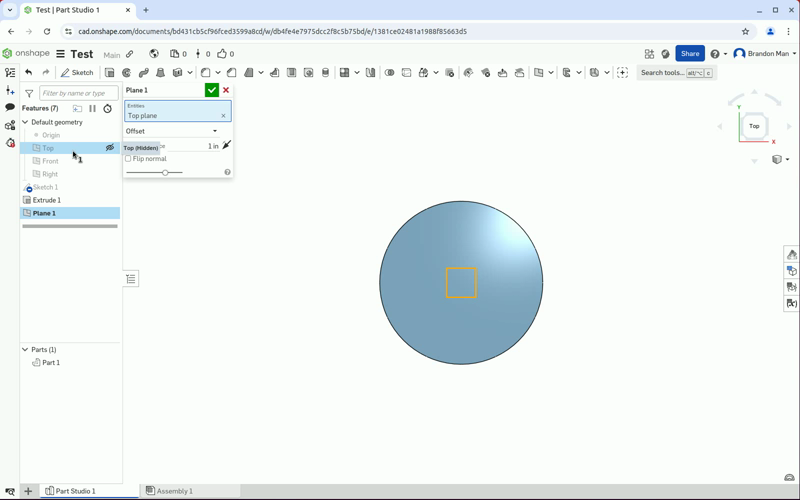
key(tab, 2)
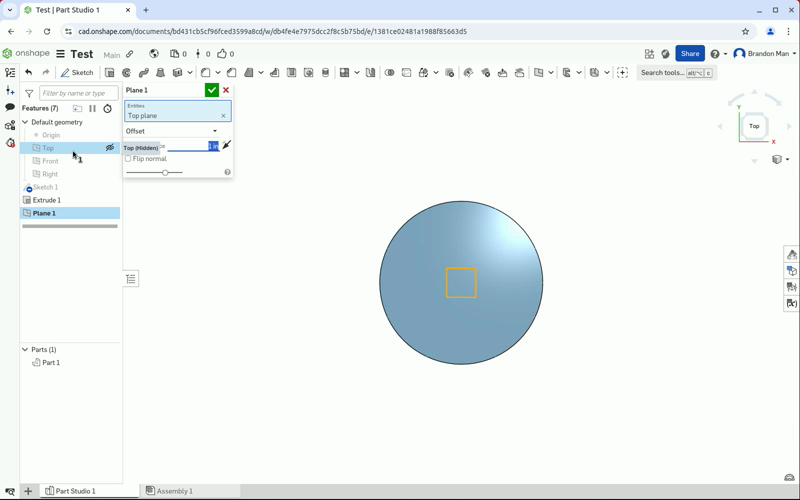
text(23.108)
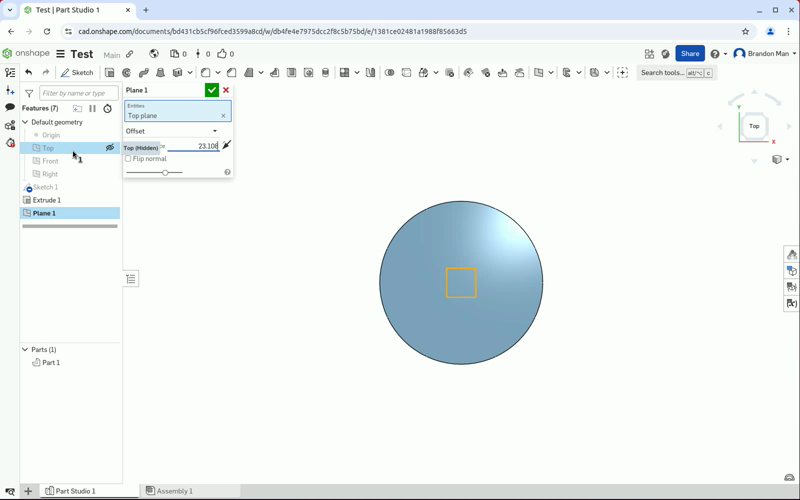
key(enter, 2)
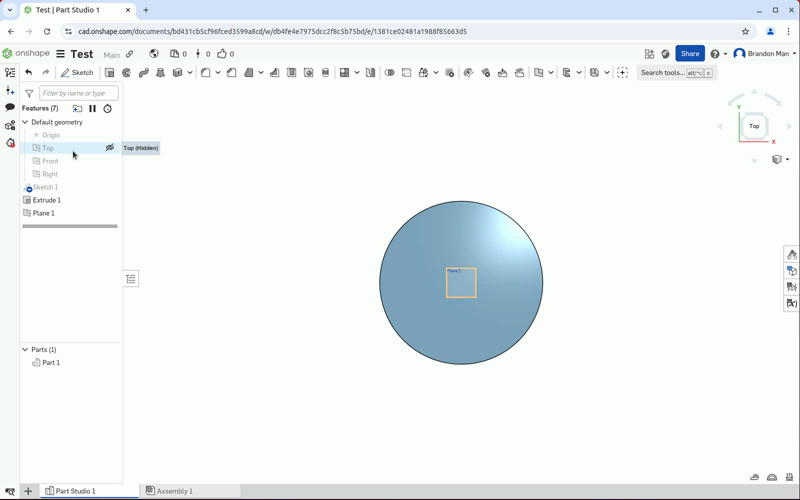
key(shift+s)
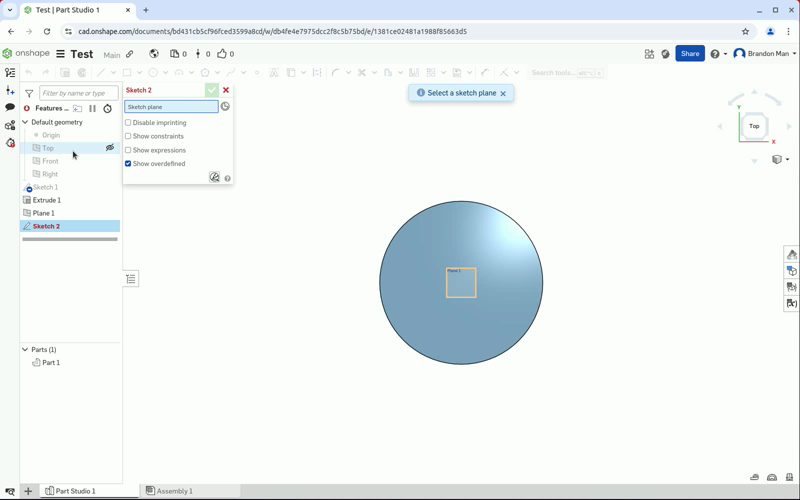
mouse_move(73, 215)
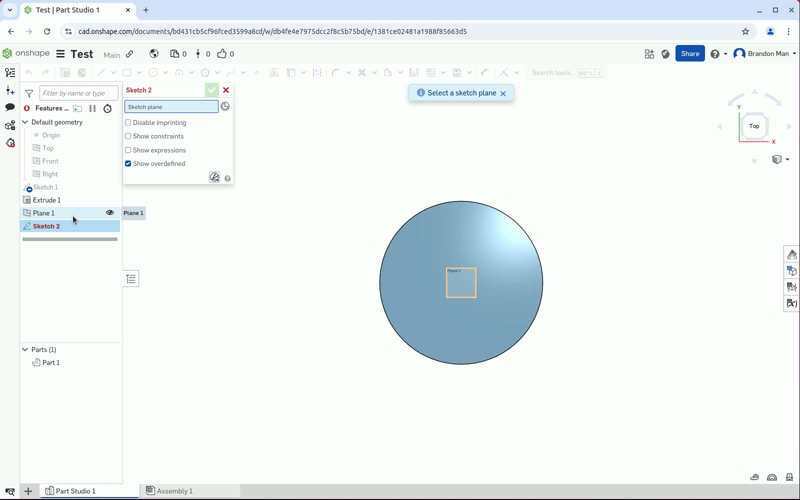
click(73, 215)
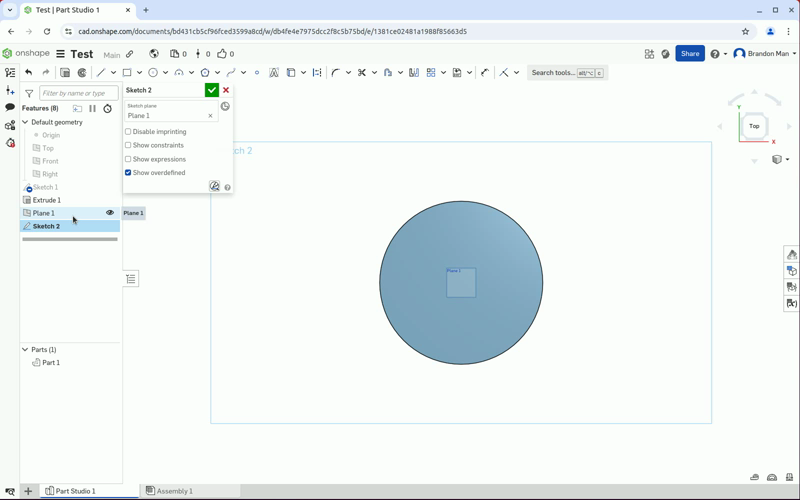
mouse_move(73, 352)
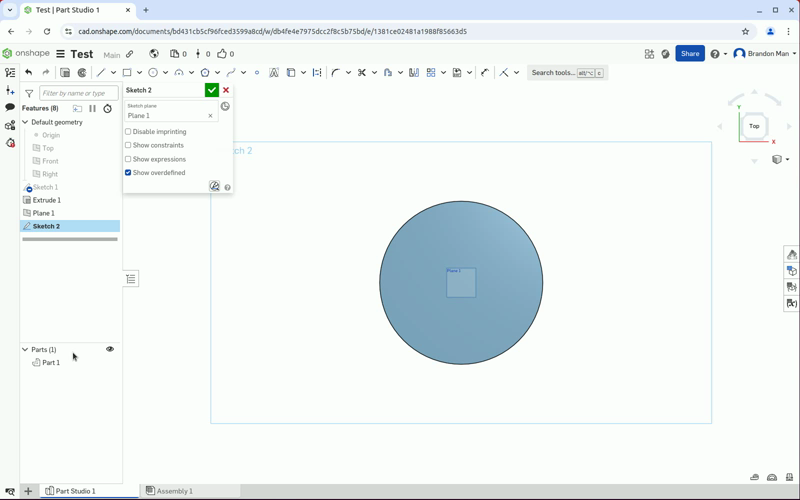
key(y)
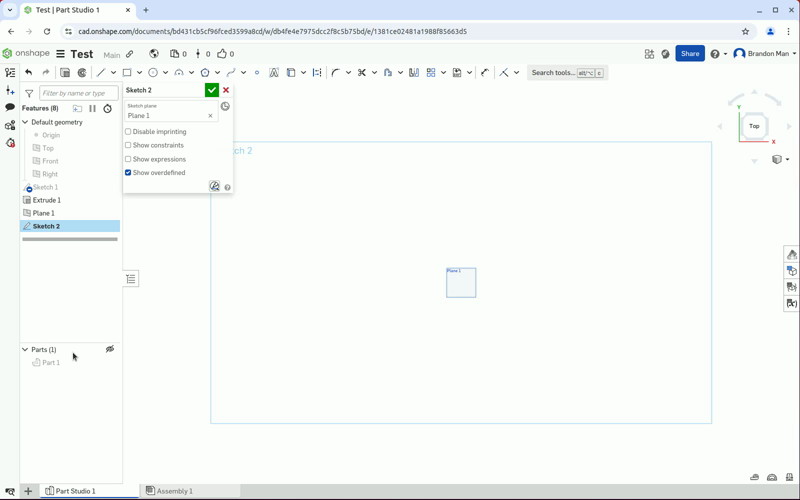
key(c)
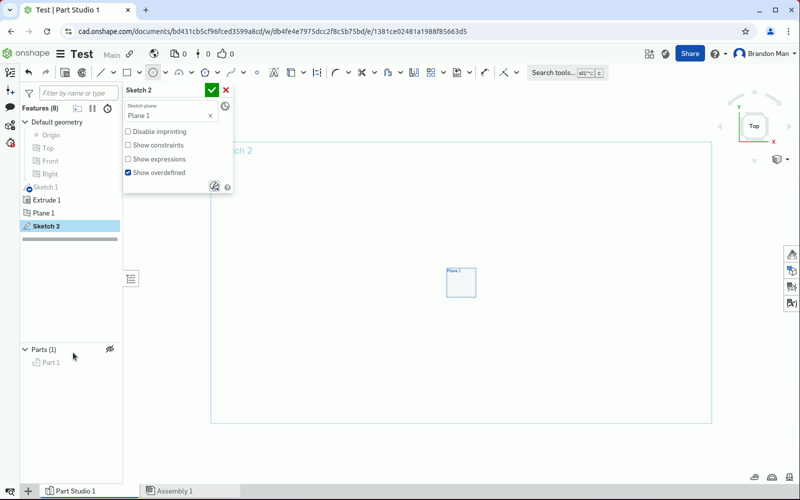
key_down(shift)
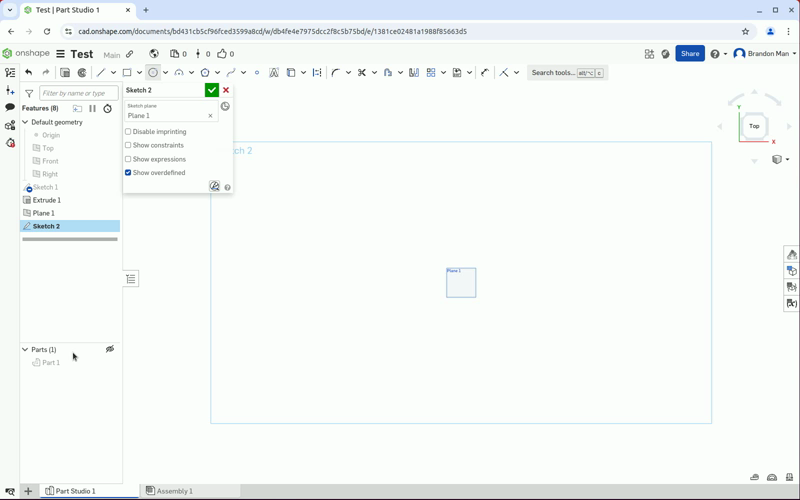
mouse_move(461, 282)
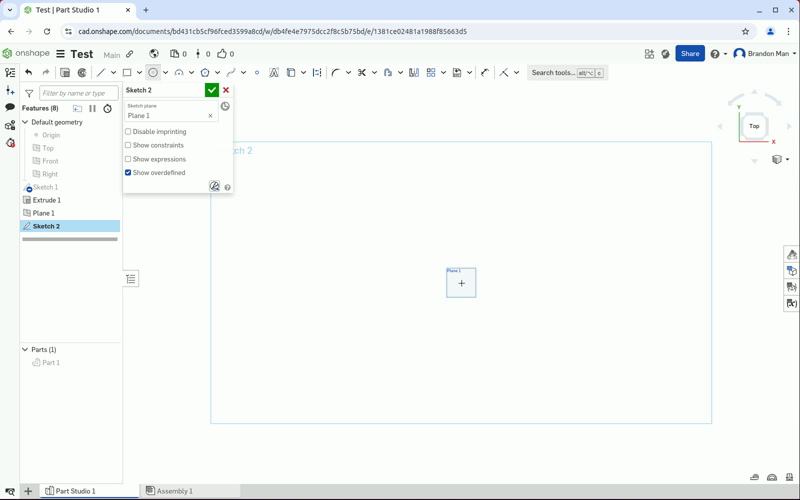
click(461, 282)
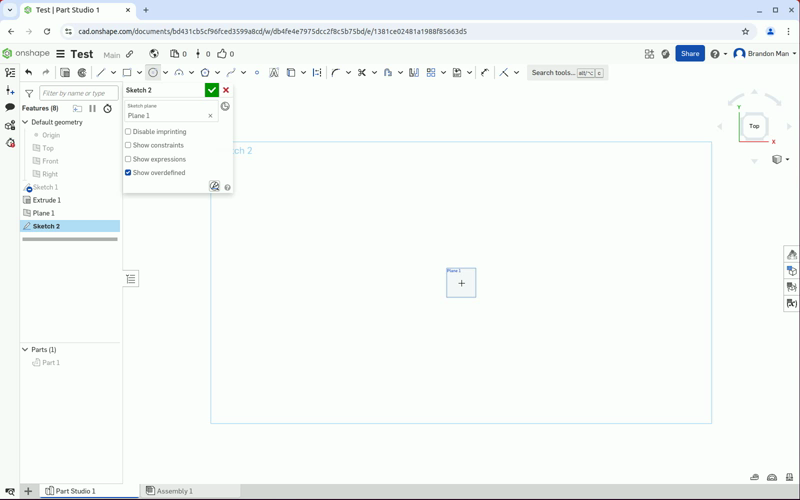
key_up(shift)
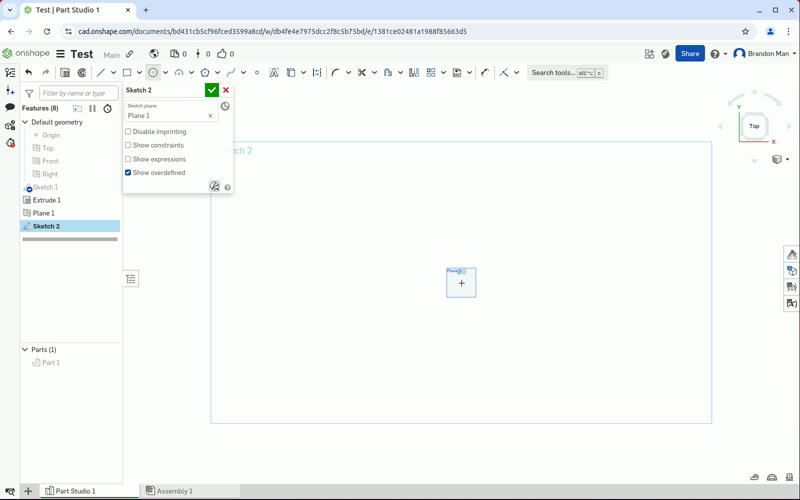
mouse_move(498, 282)
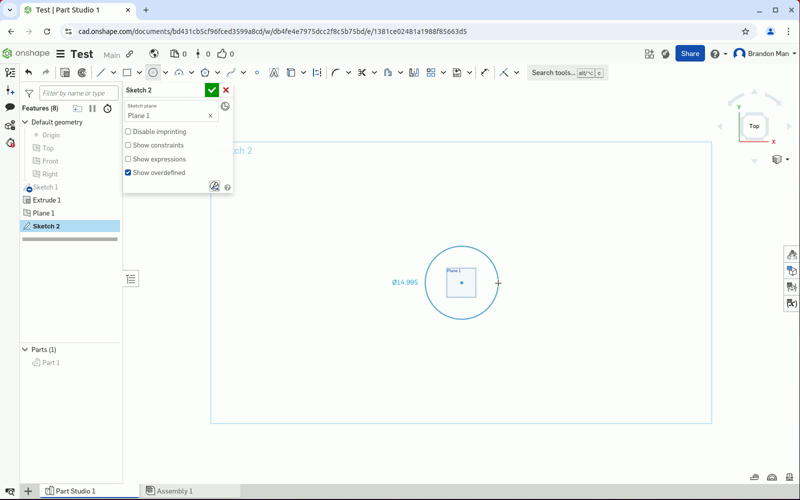
click(498, 282)
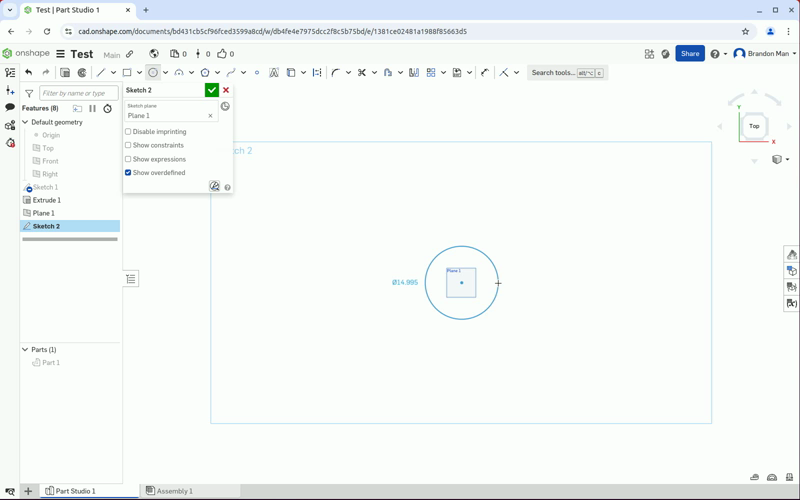
key(esc)
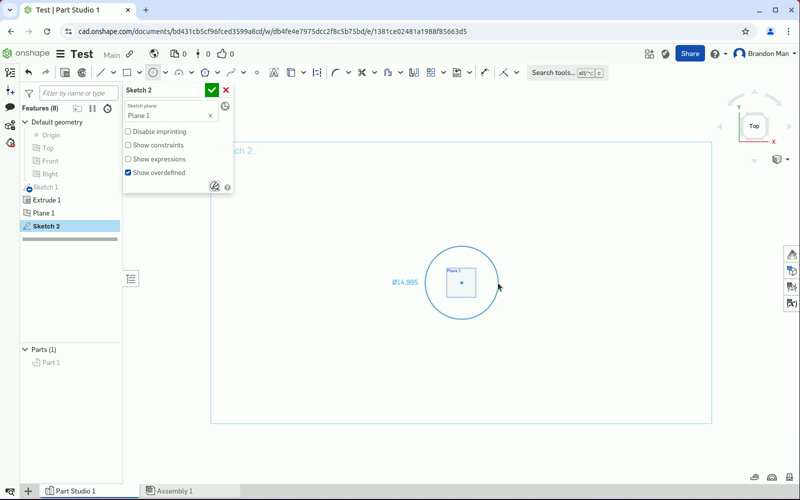
mouse_move(493, 291)
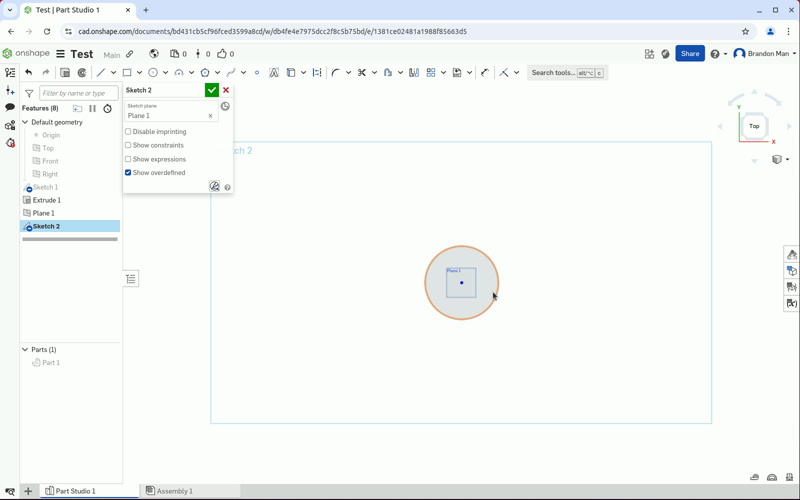
click(493, 291)
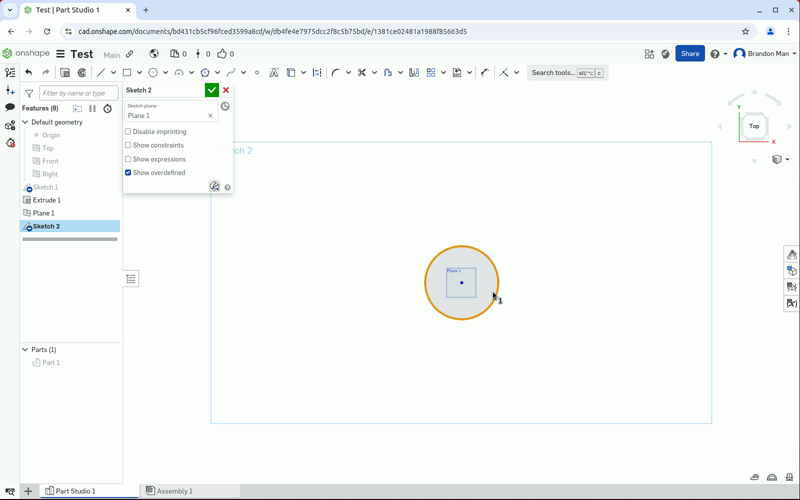
mouse_move(73, 352)
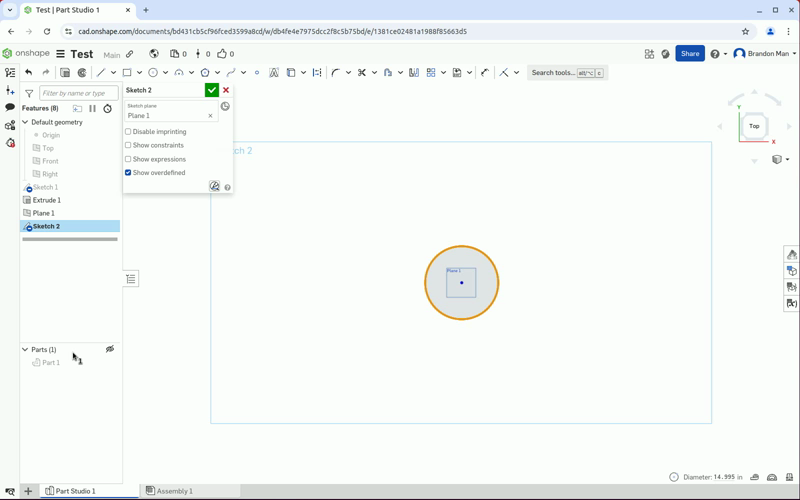
key(shift+y)
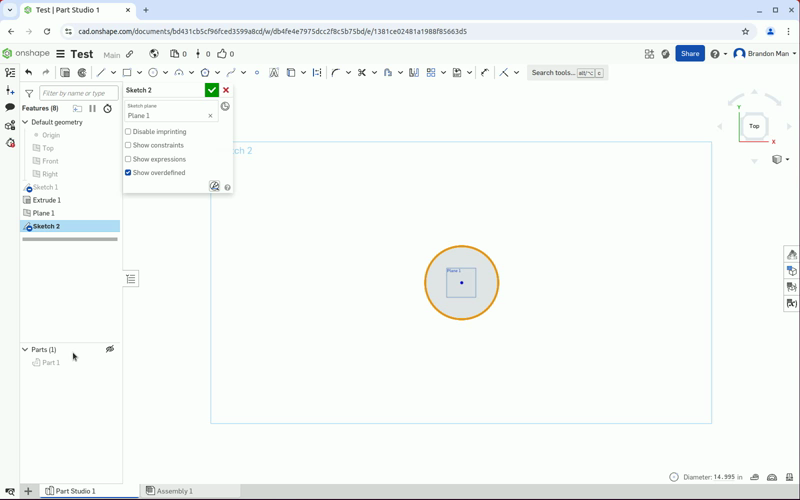
key(shift+e)
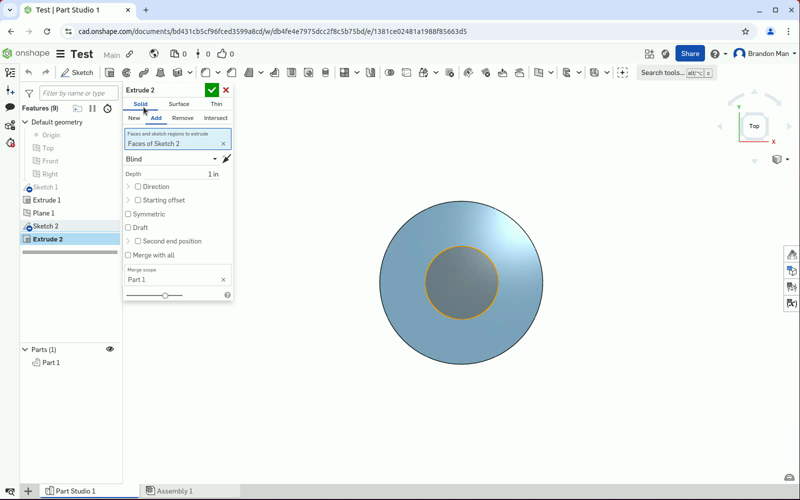
mouse_move(143, 106)
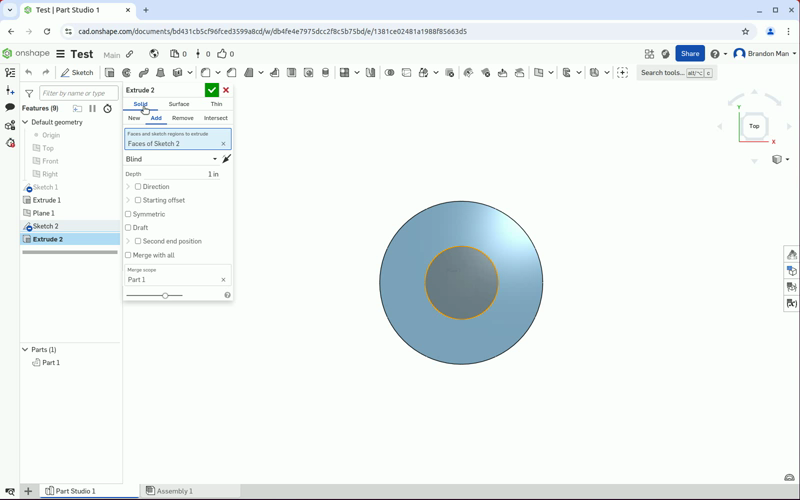
click(143, 106)
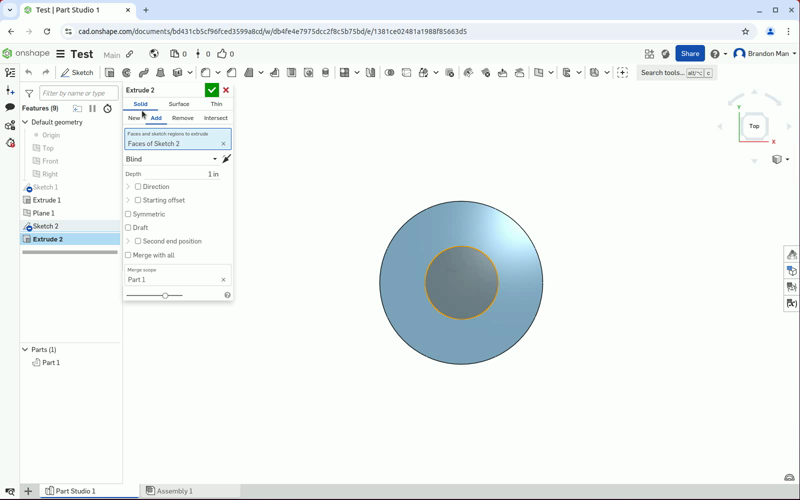
mouse_move(137, 120)
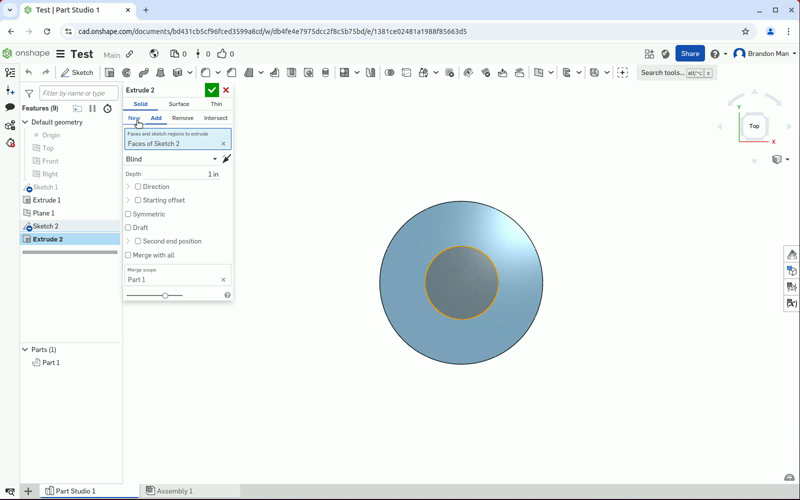
click(137, 120)
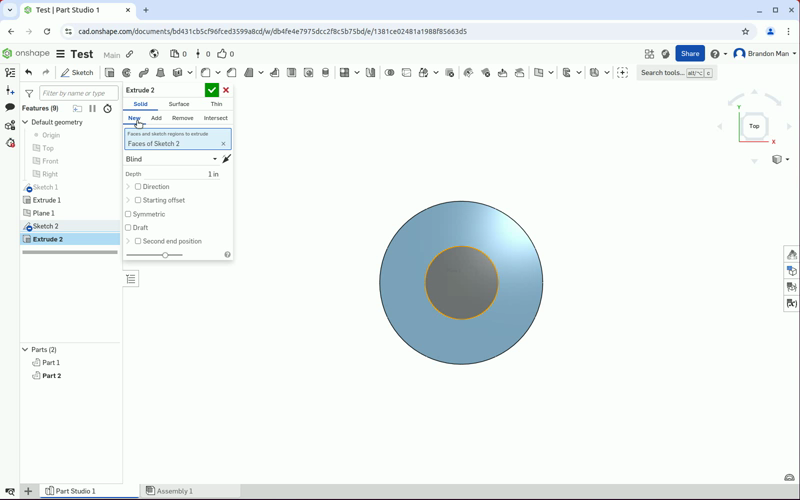
key(tab, 4)
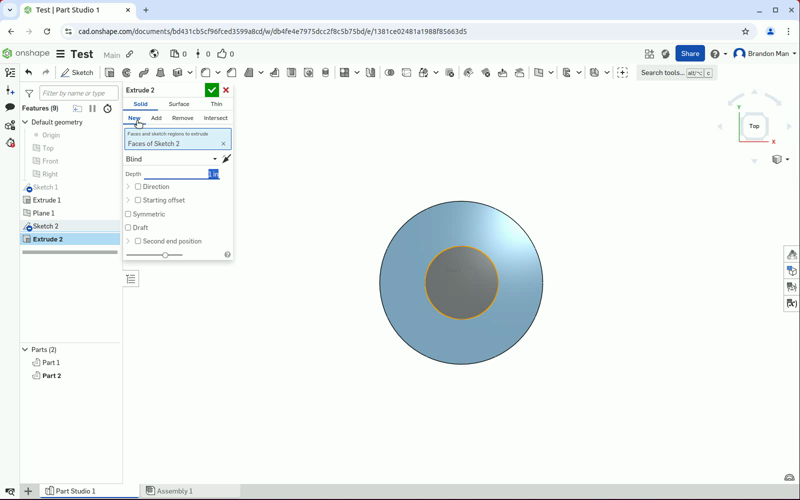
text(-30.811)
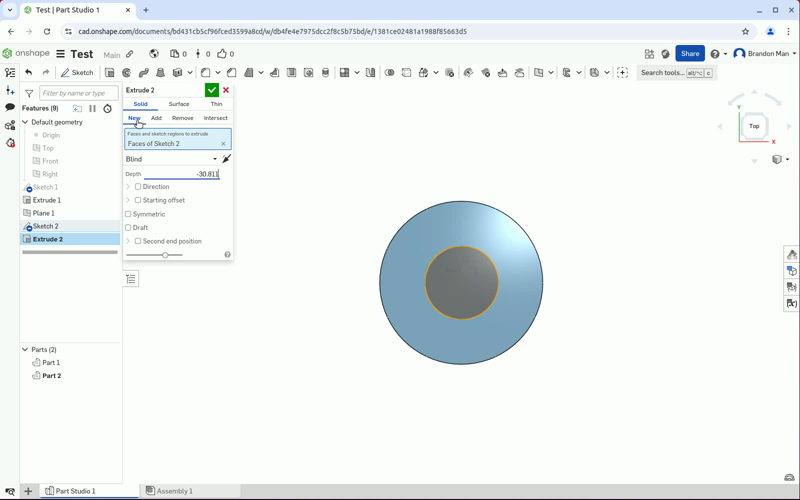
key(enter)
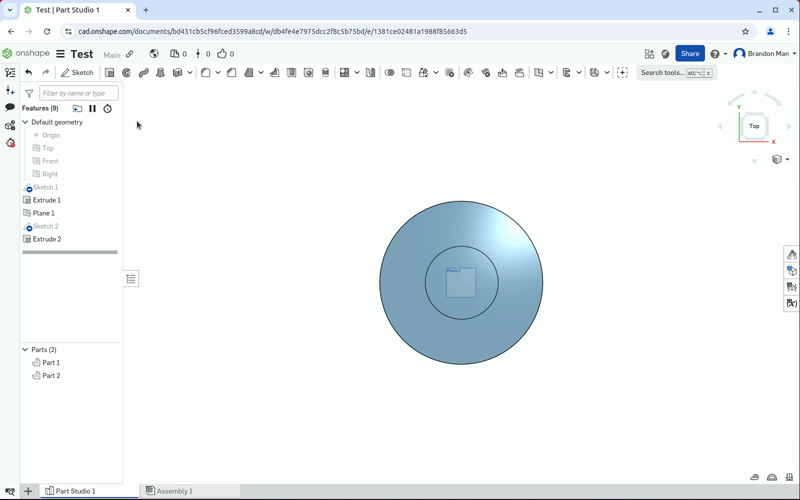
key(shift+h)
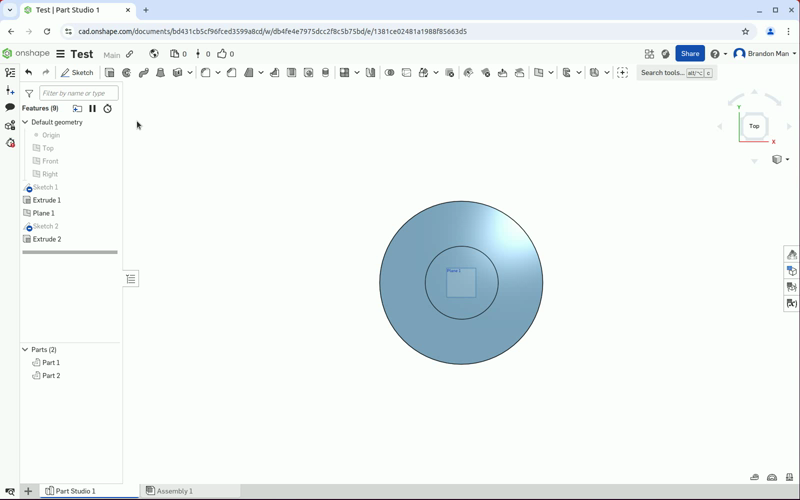
key(shift+h)
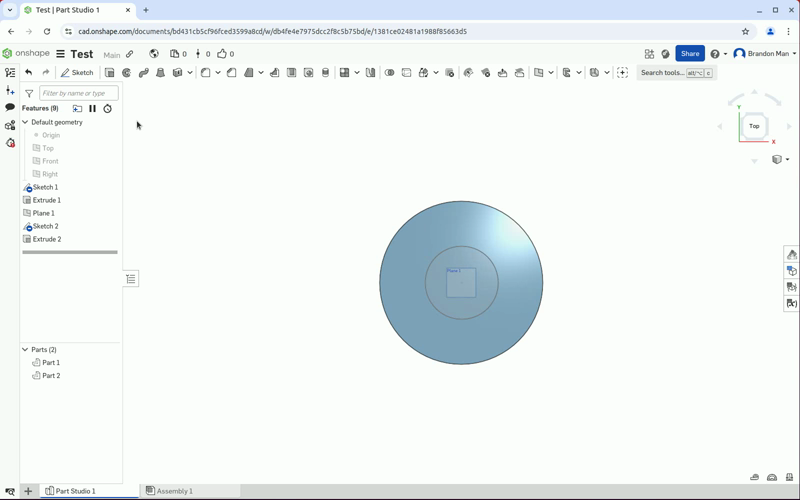
key(shift+7)
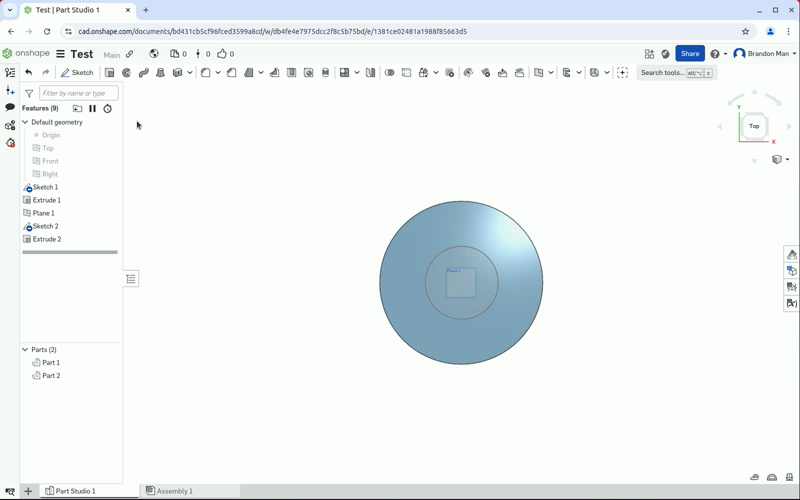
key(up, 3)
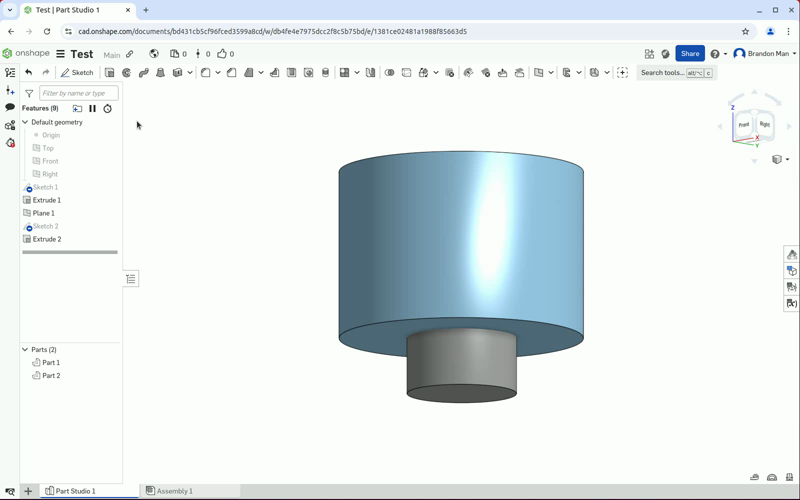
key(left, 3)
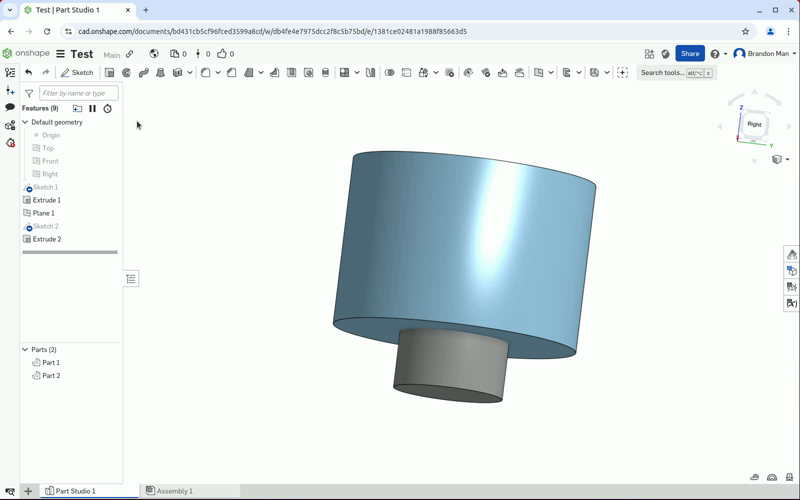
key(right, 3)
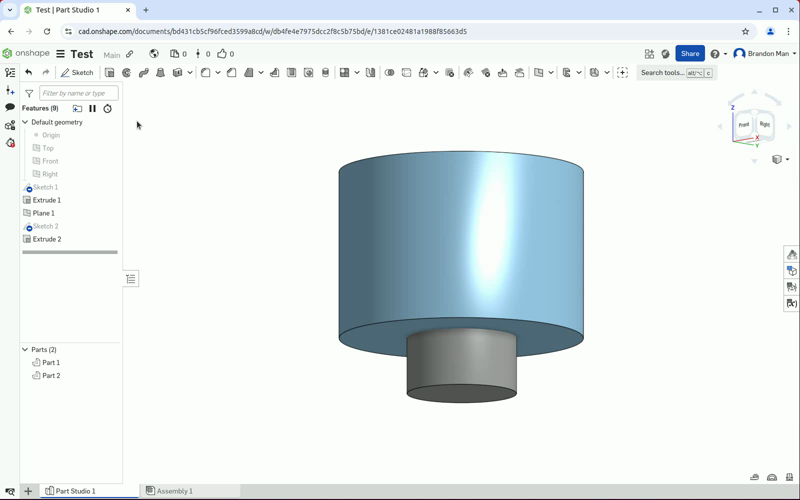
key(down, 3)
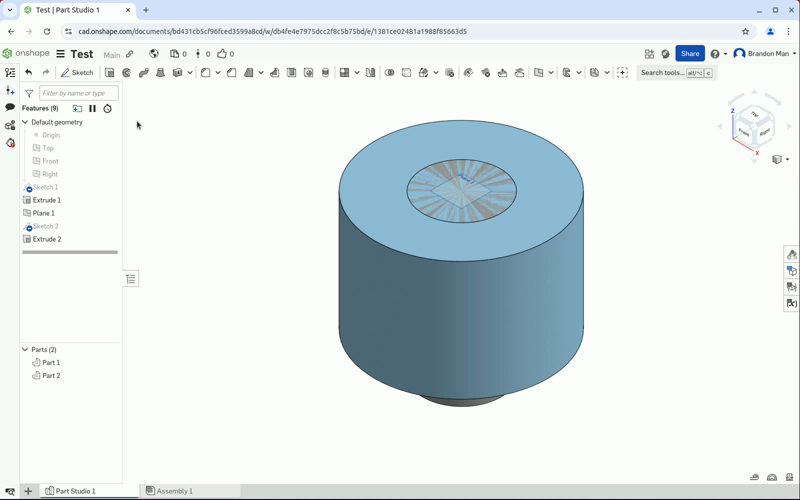
mouse_move(73, 189)
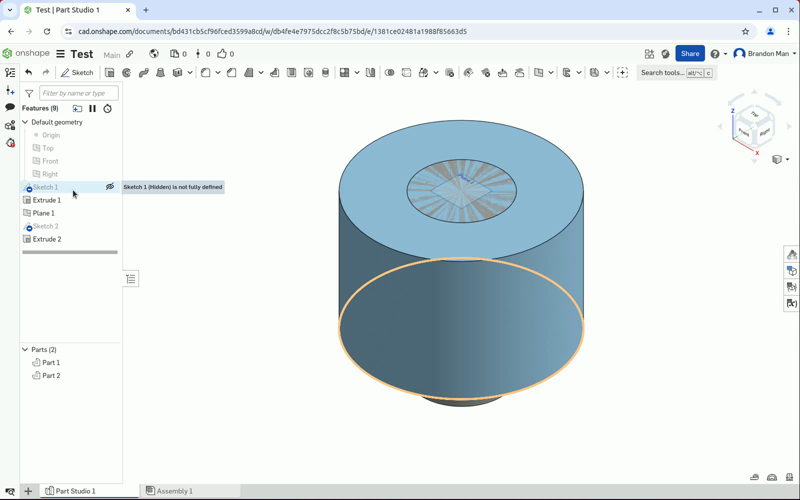
click(73, 189)